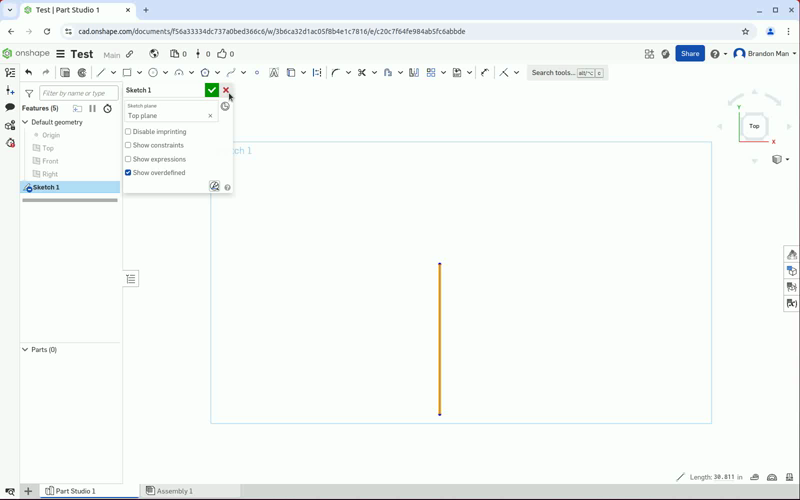
key(shift+h)
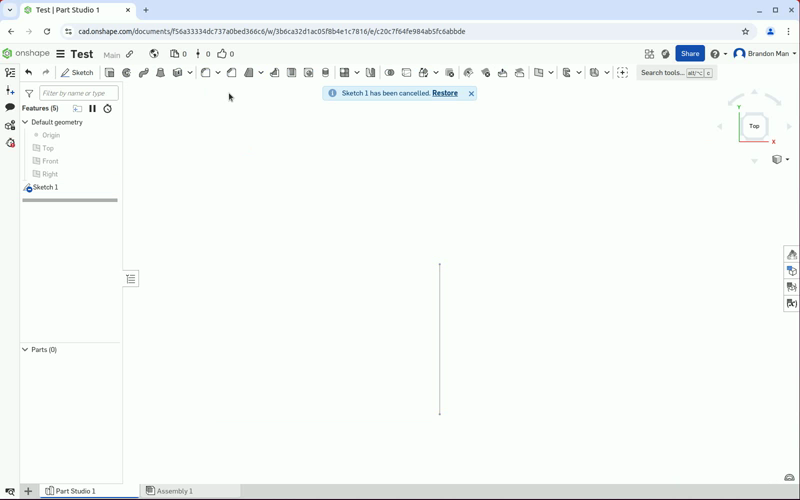
key(shift+s)
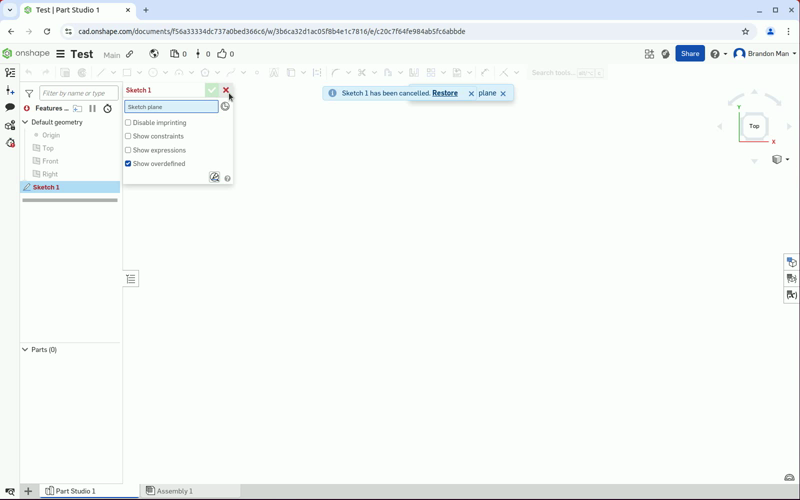
mouse_move(73, 150)
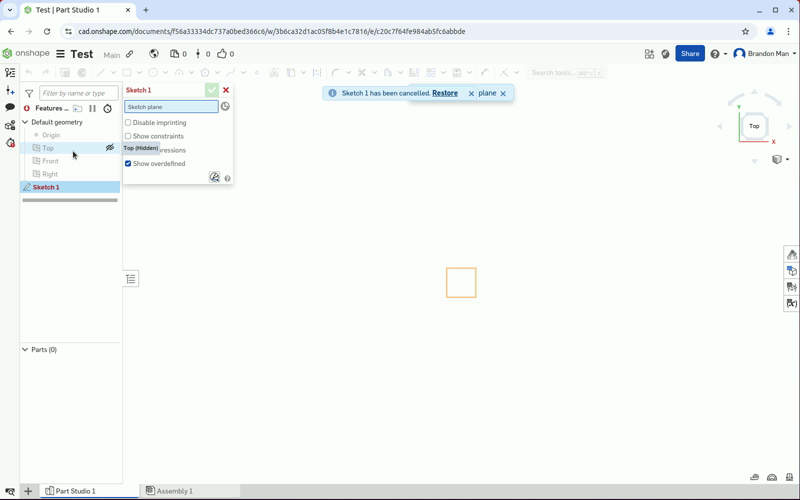
click(73, 150)
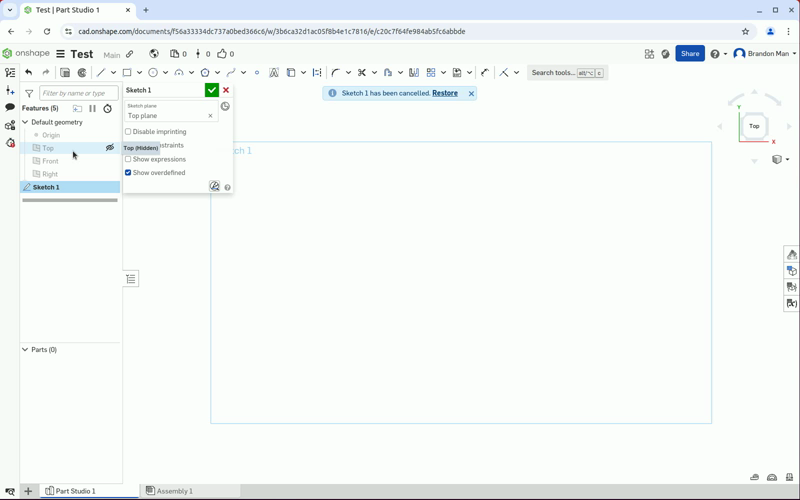
mouse_move(73, 352)
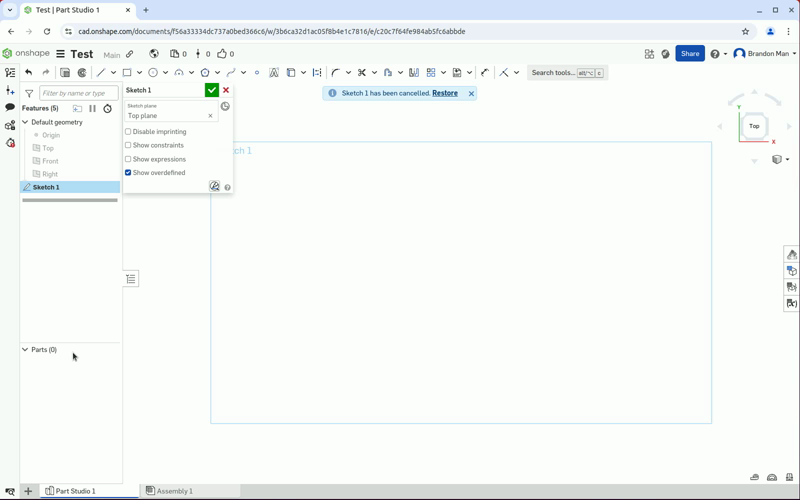
key(y)
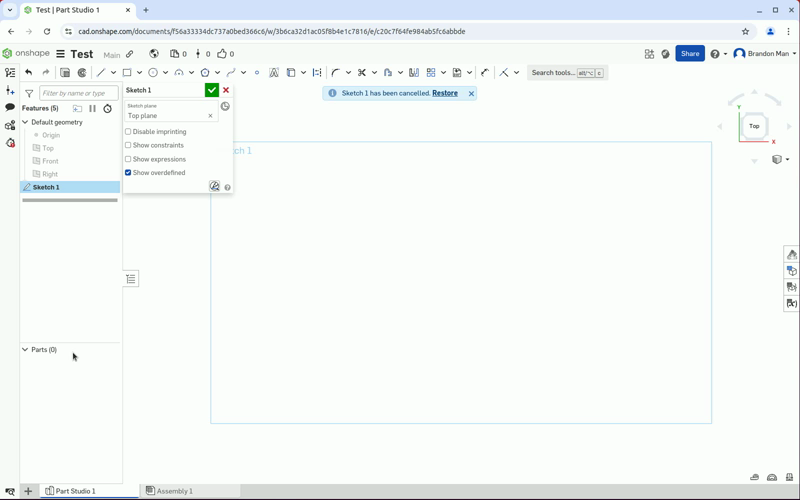
key(c)
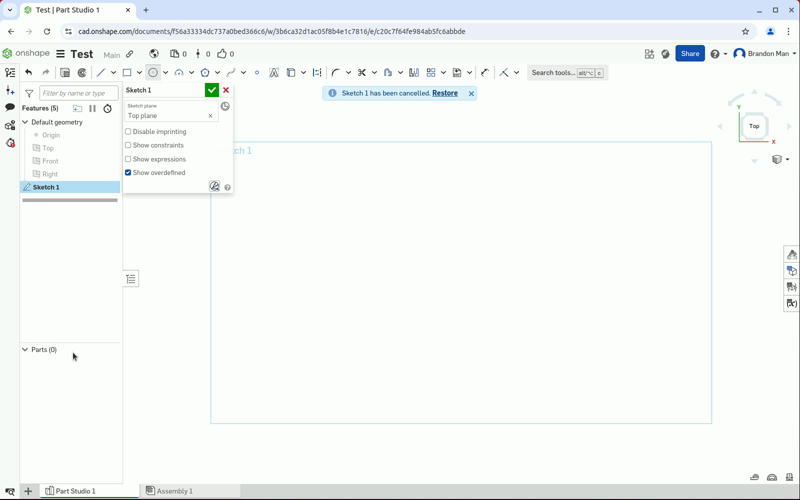
key_down(shift)
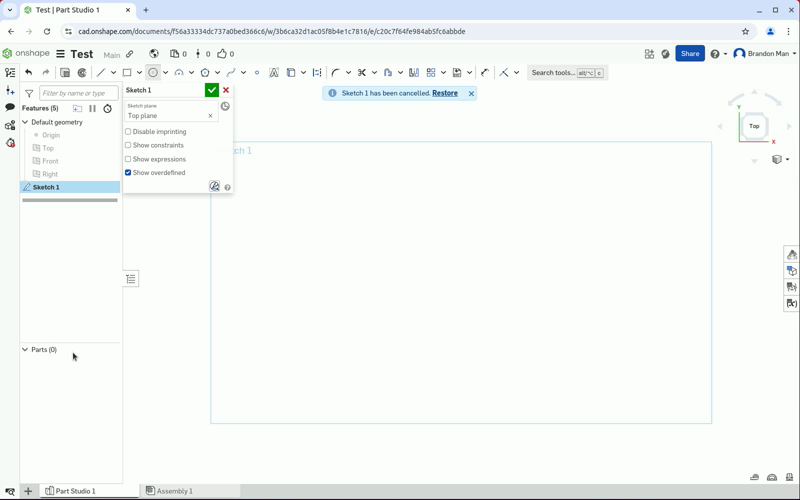
mouse_move(461, 282)
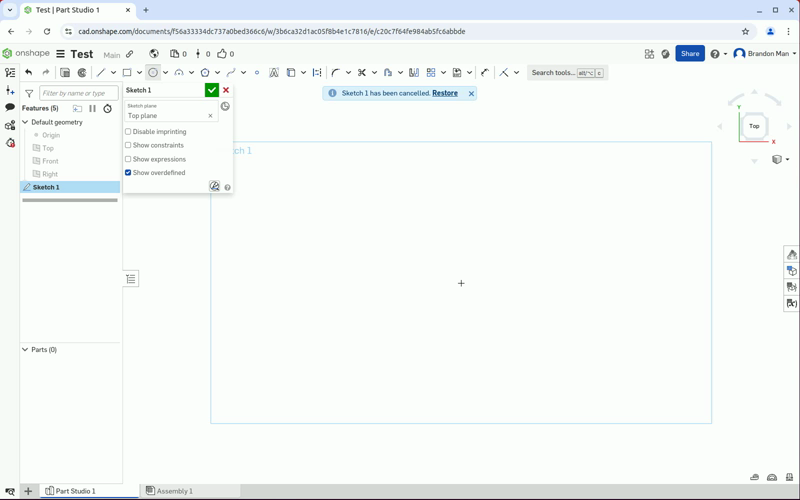
click(461, 282)
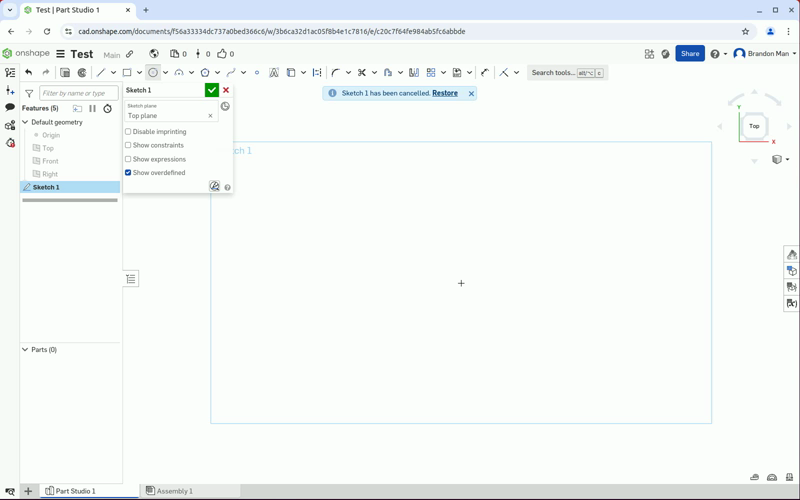
key_up(shift)
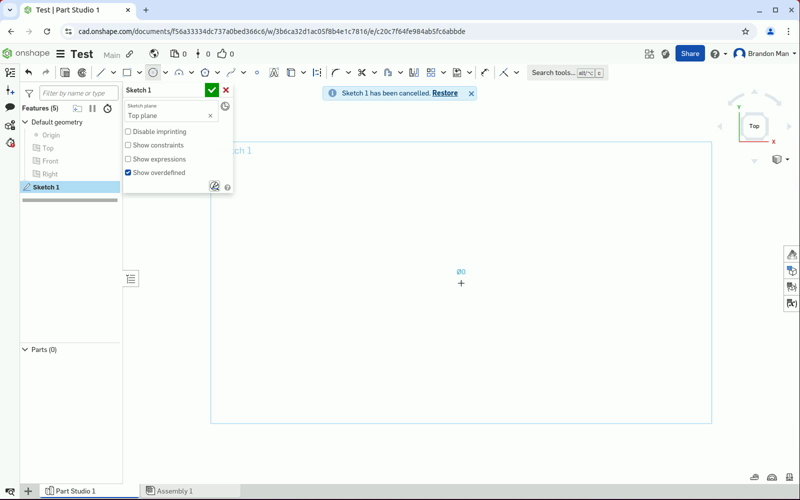
mouse_move(574, 282)
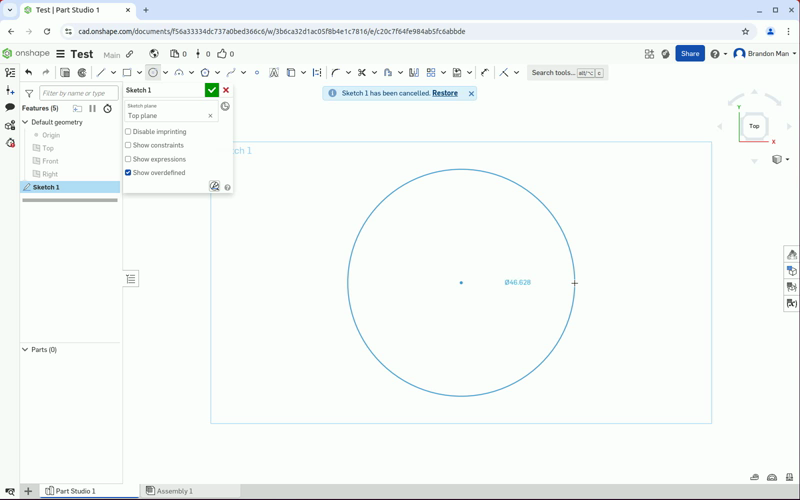
click(574, 282)
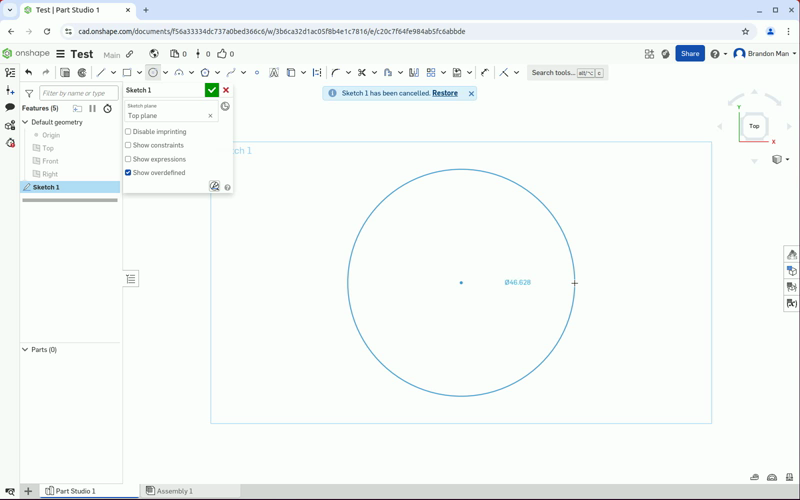
key(esc)
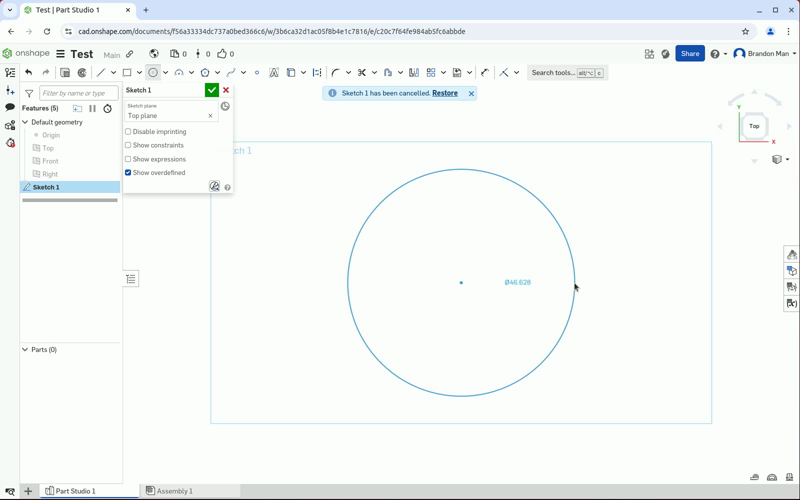
mouse_move(444, 288)
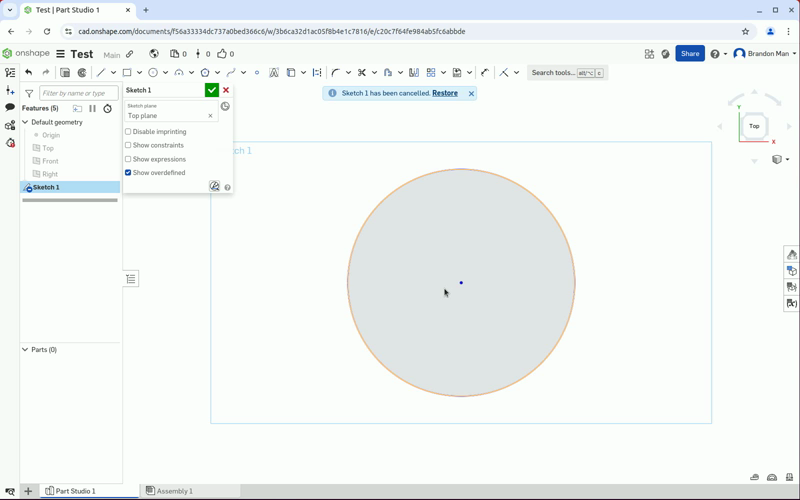
click(444, 288)
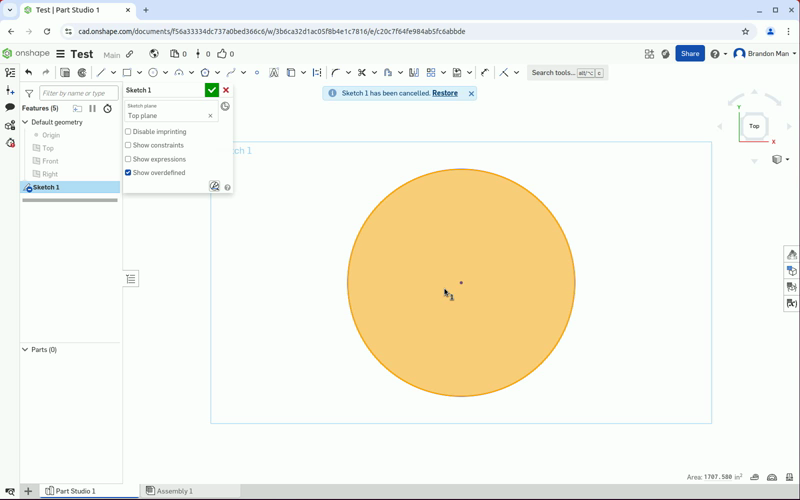
mouse_move(73, 352)
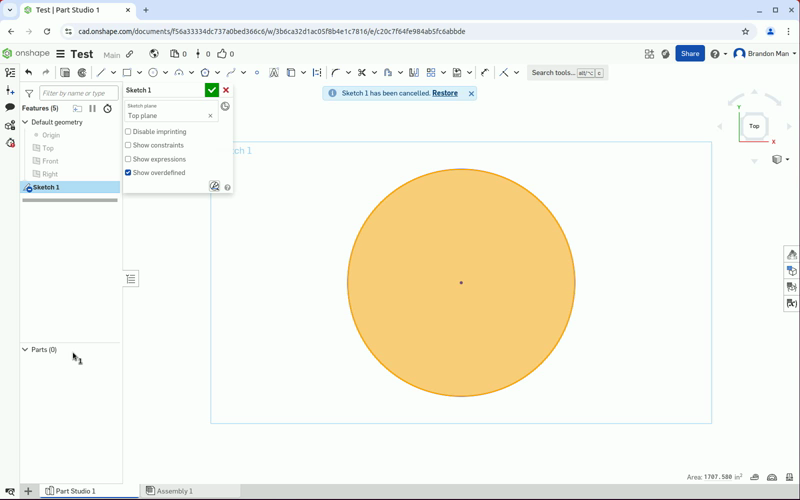
key(shift+y)
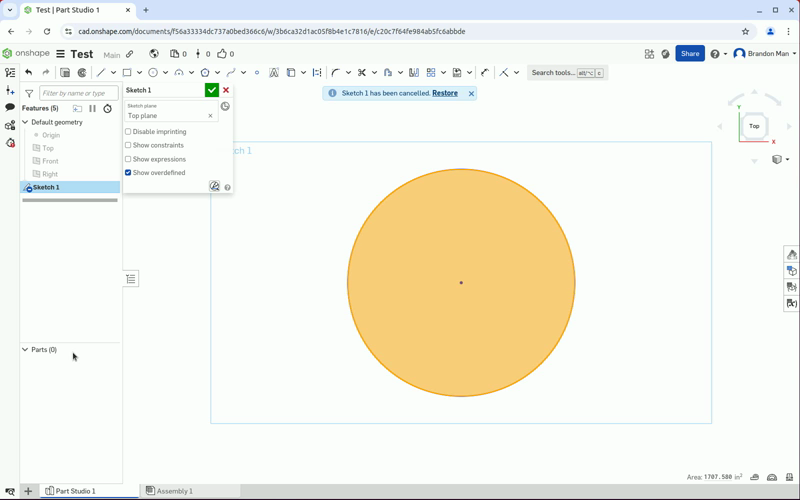
key(shift+e)
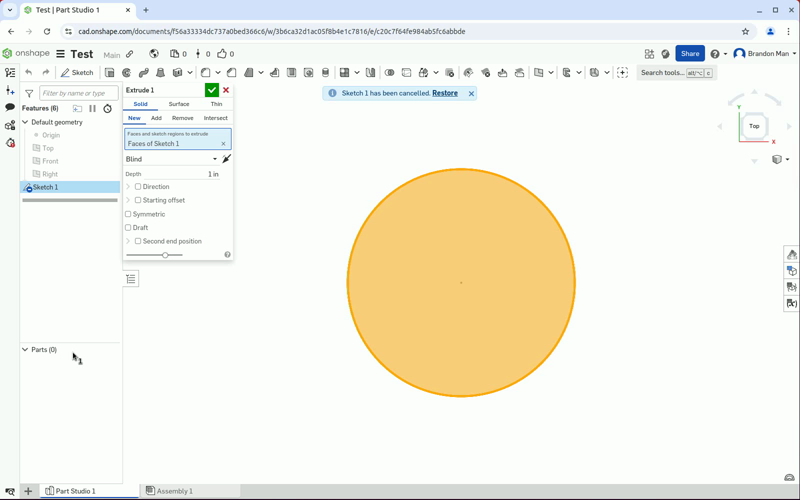
mouse_move(143, 106)
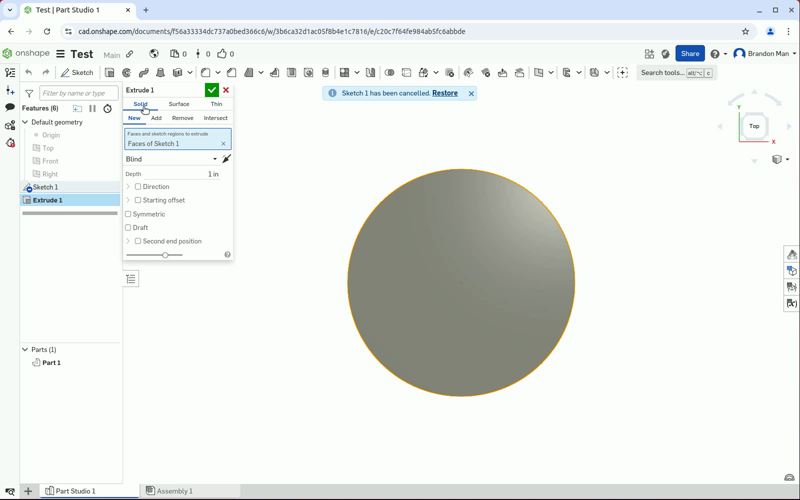
click(143, 106)
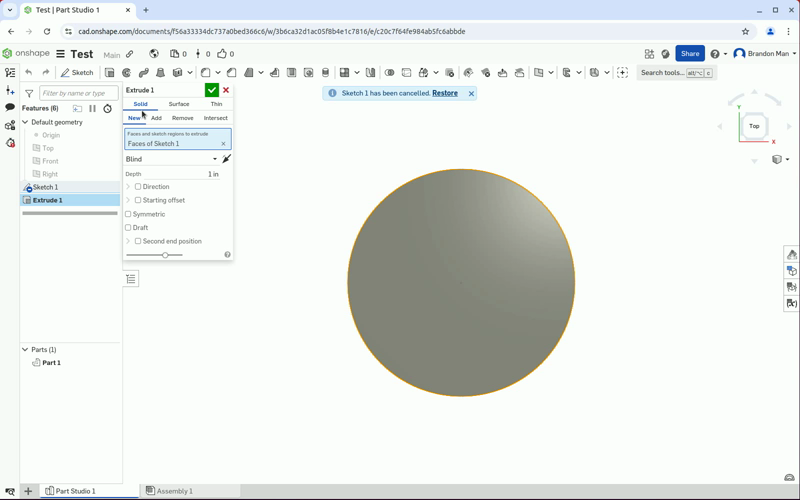
mouse_move(137, 120)
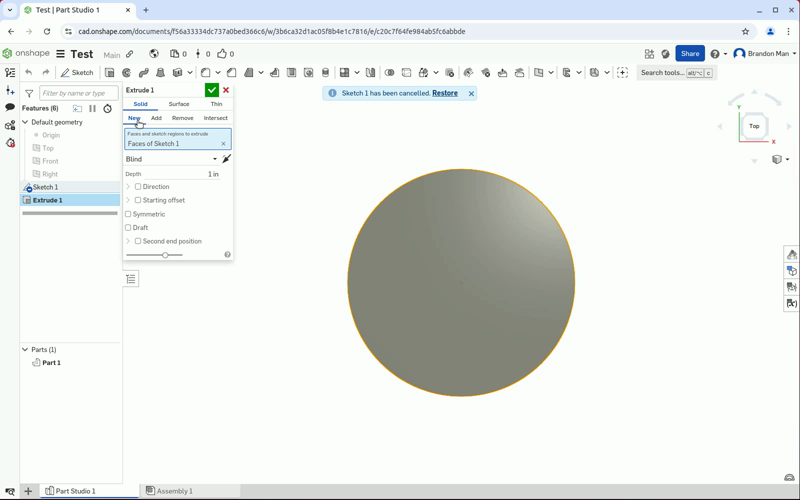
click(137, 120)
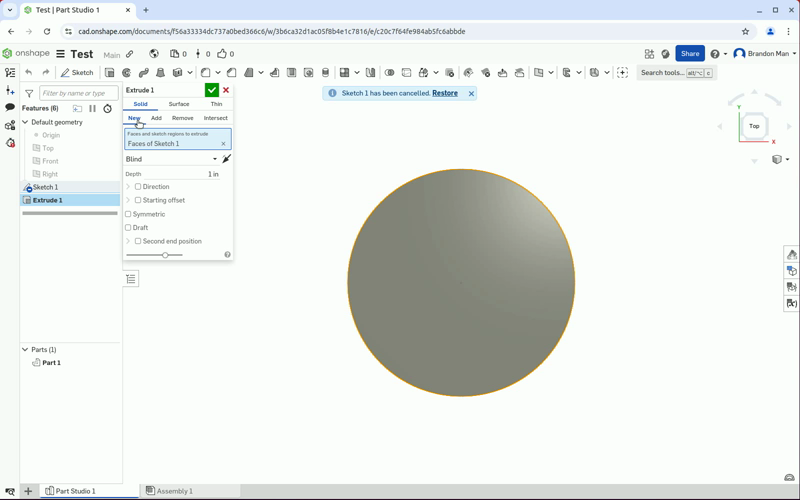
key(tab, 4)
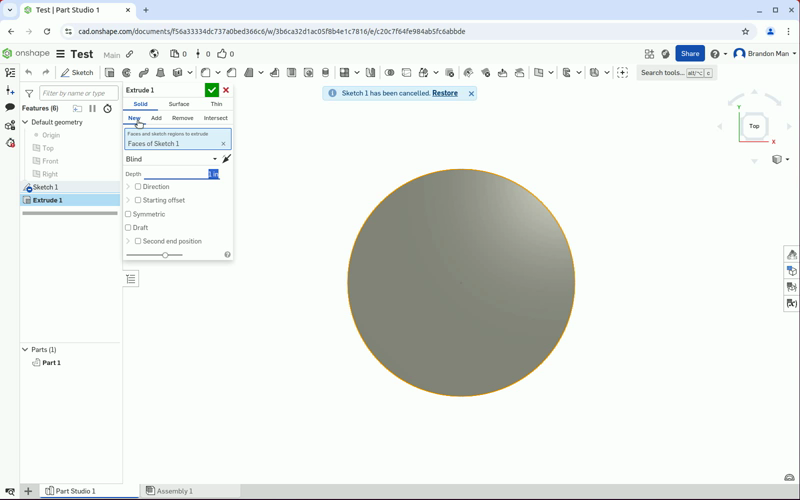
text(12.758)
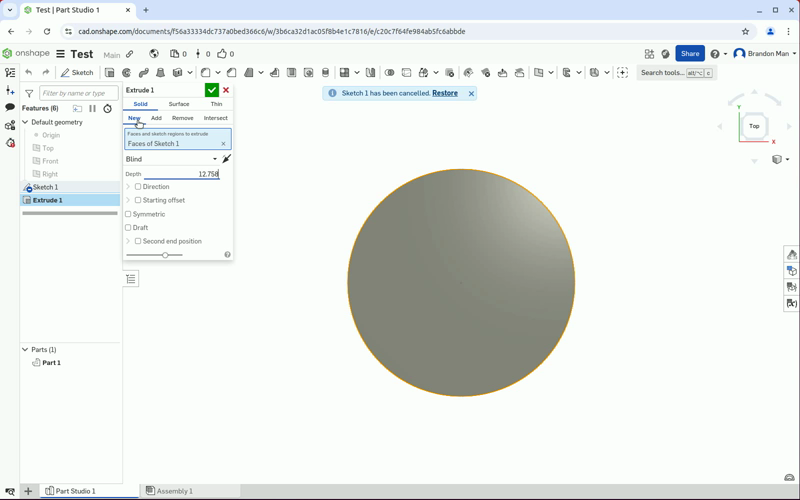
key(enter)
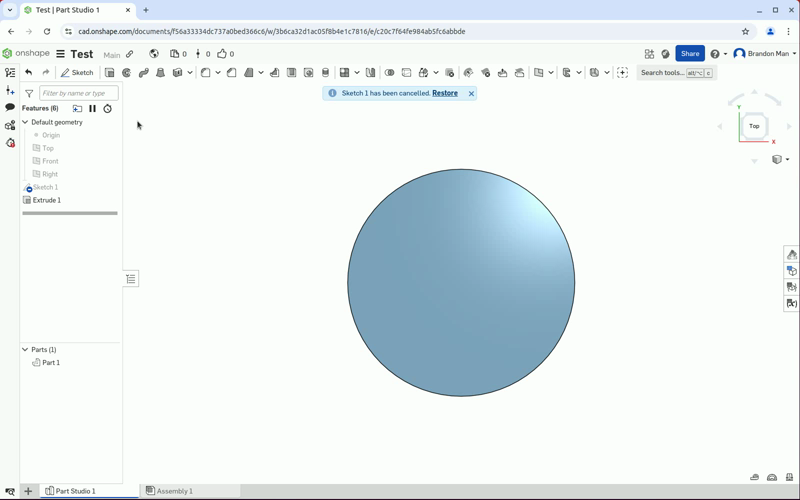
key(shift+h)
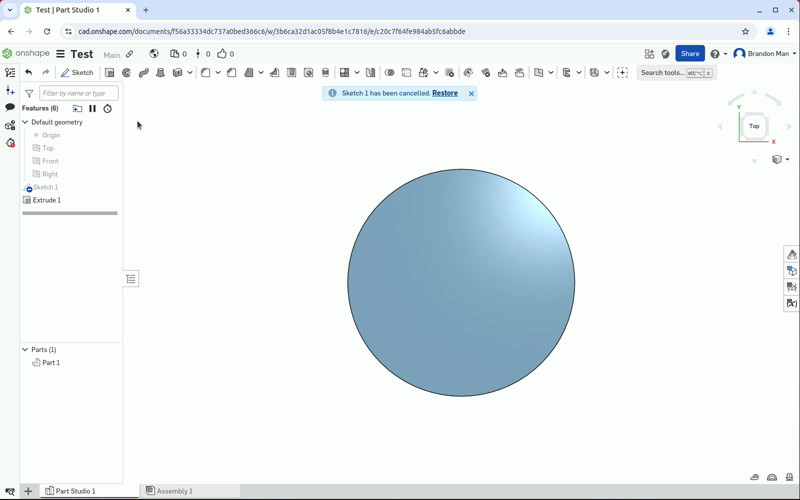
key(shift+h)
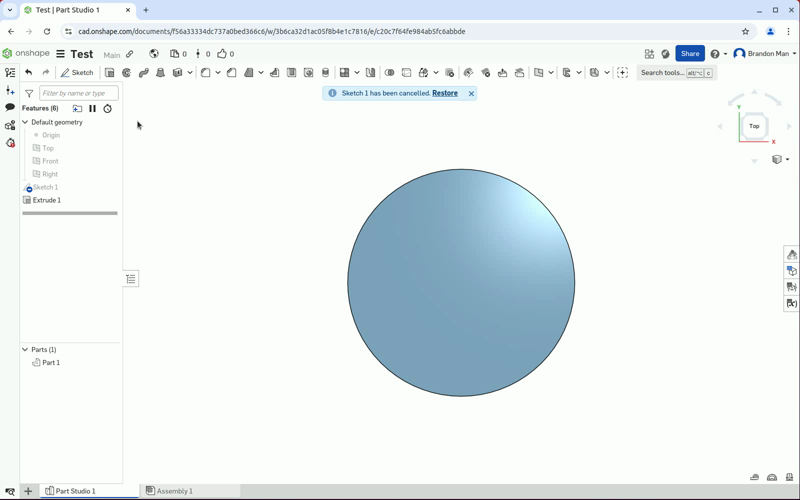
mouse_move(73, 189)
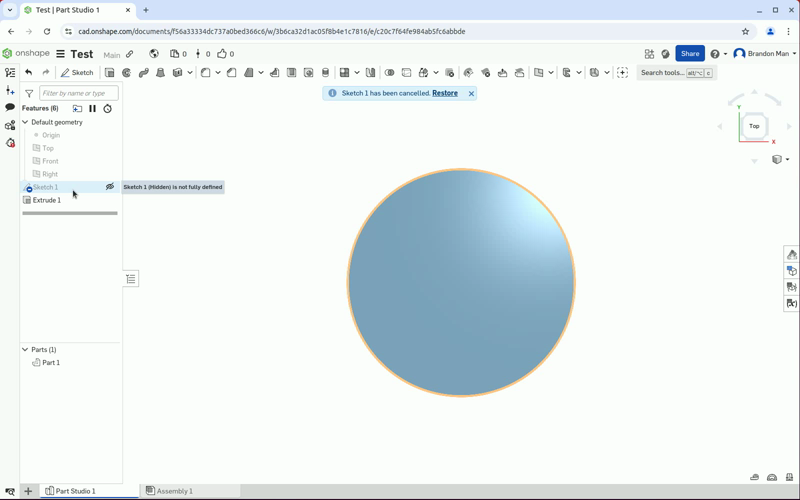
click(73, 189)
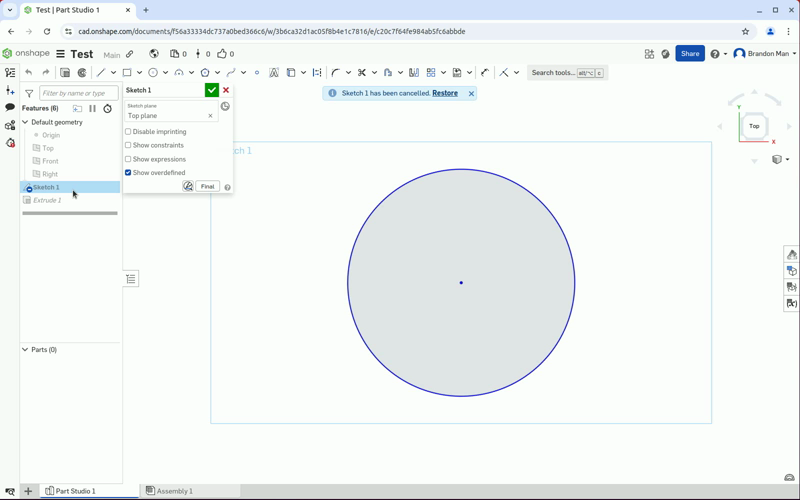
mouse_move(229, 92)
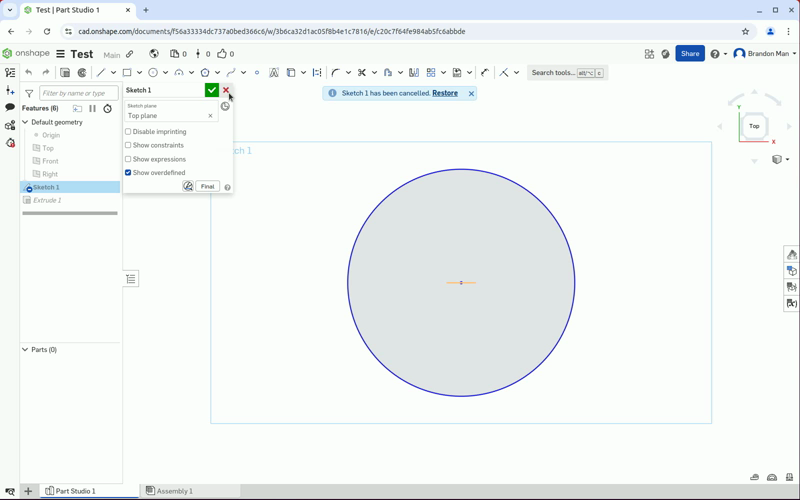
click(229, 92)
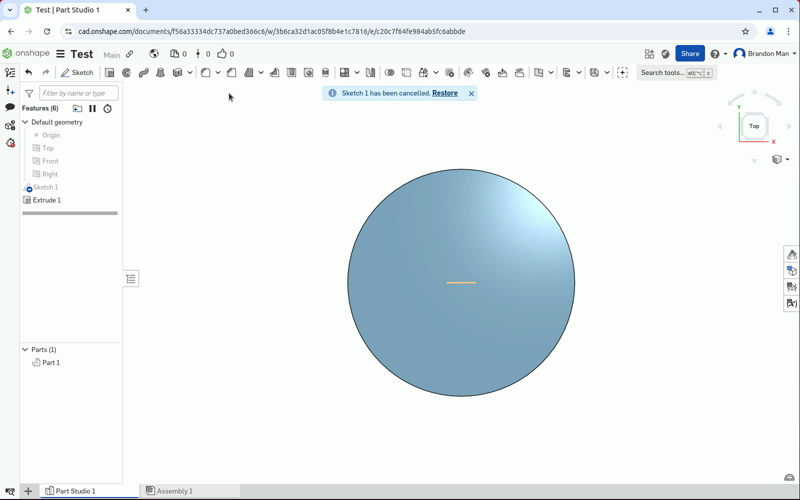
mouse_move(541, 75)
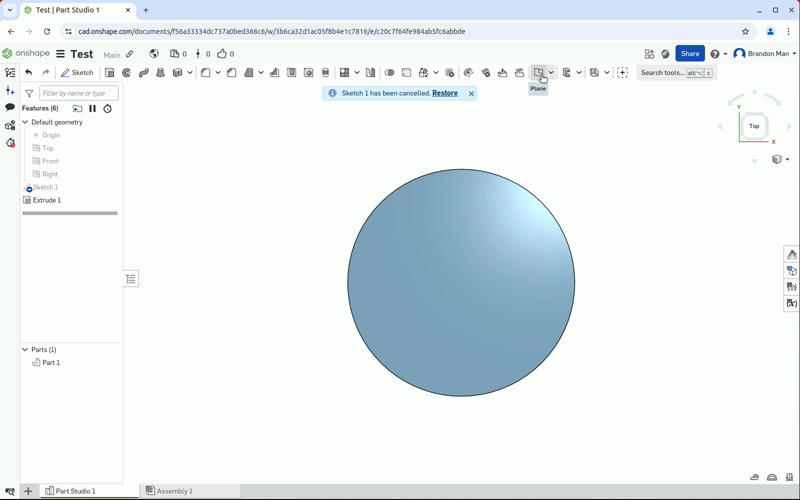
click(541, 75)
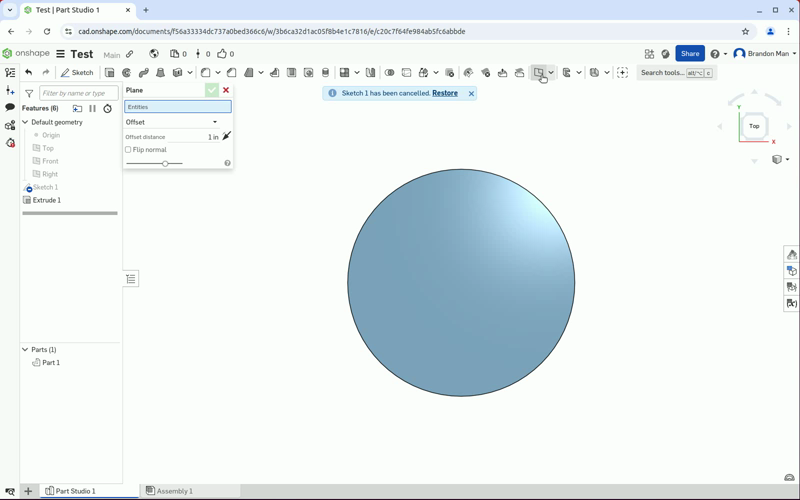
mouse_move(73, 150)
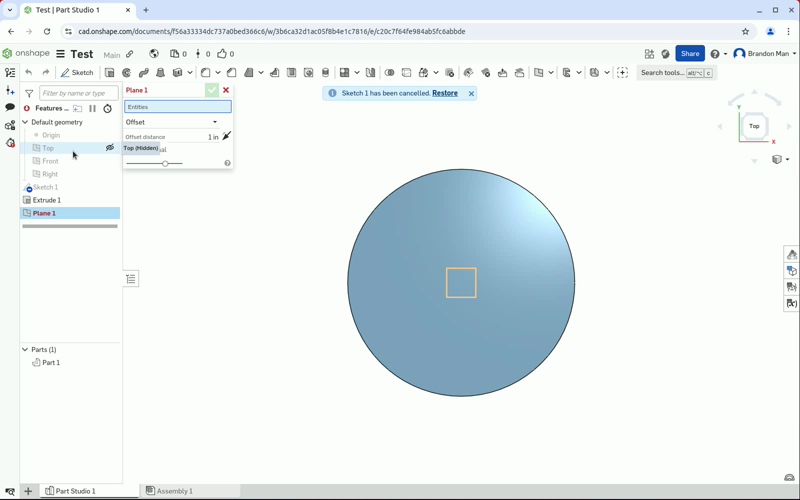
click(73, 150)
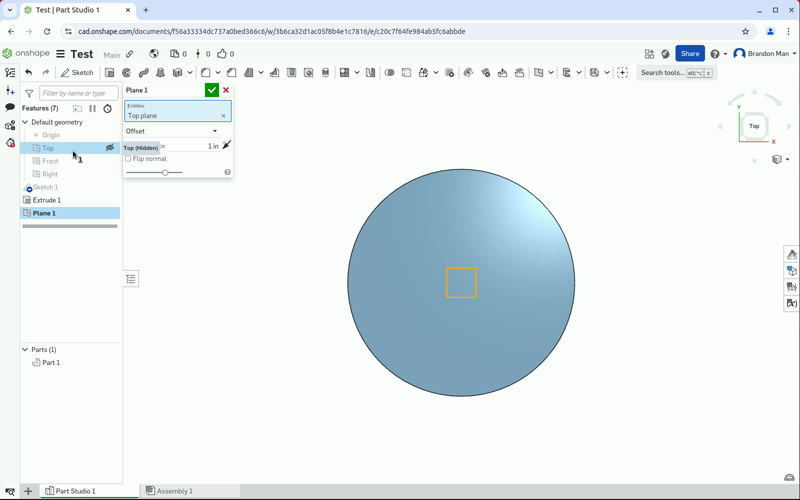
key(tab, 2)
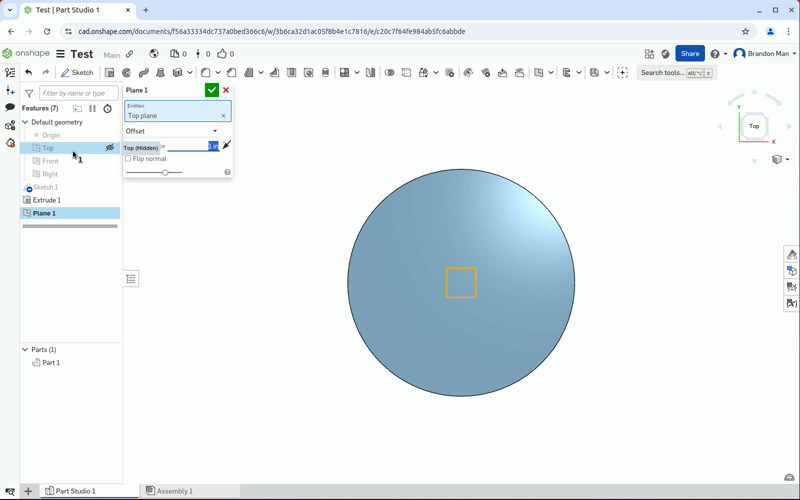
text(12.756)
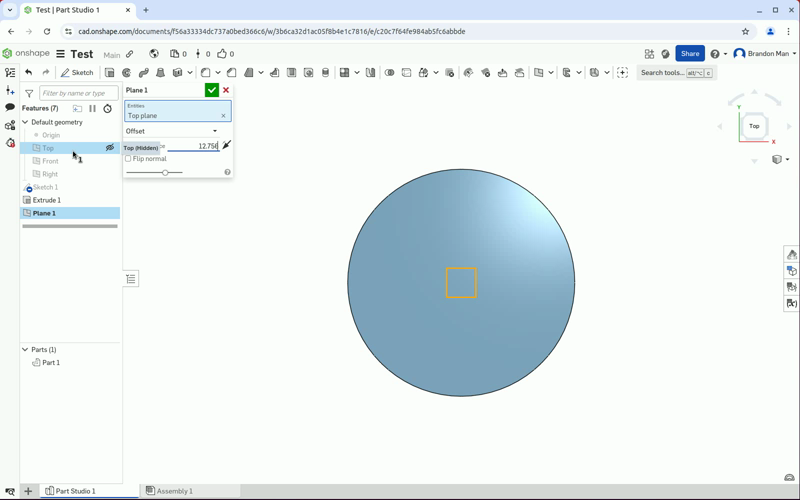
key(enter, 2)
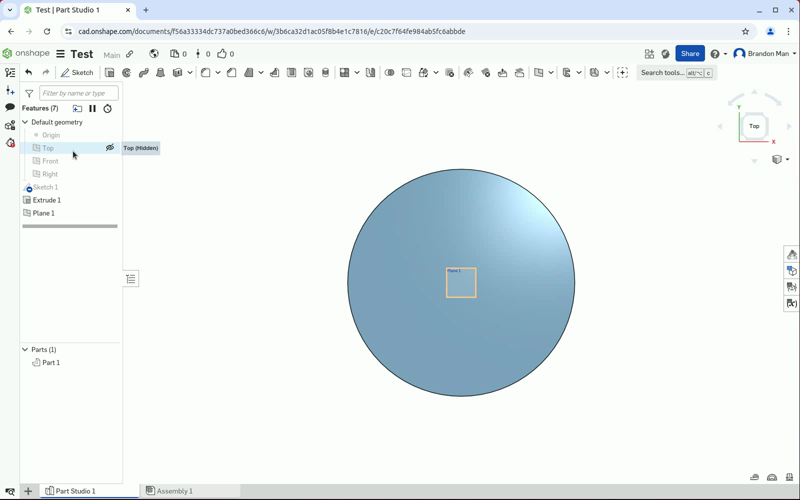
key(shift+s)
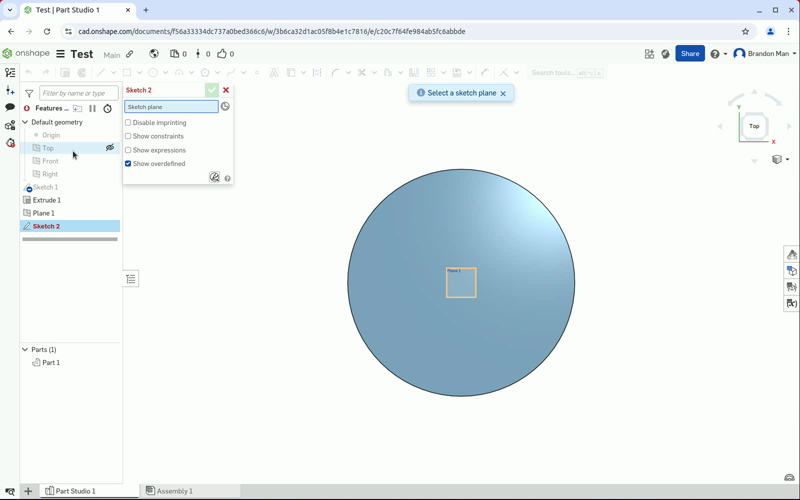
mouse_move(73, 215)
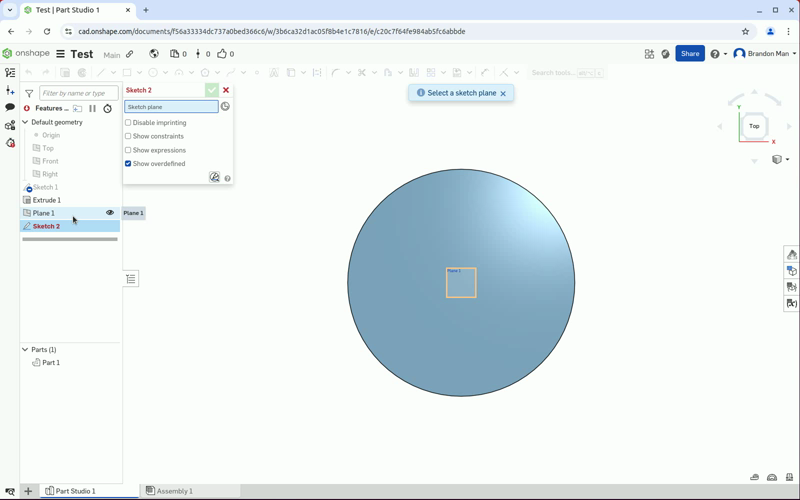
click(73, 215)
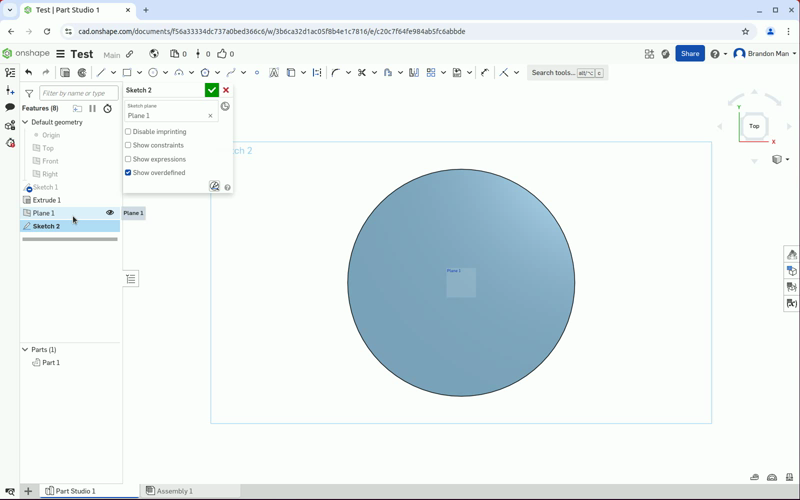
mouse_move(73, 352)
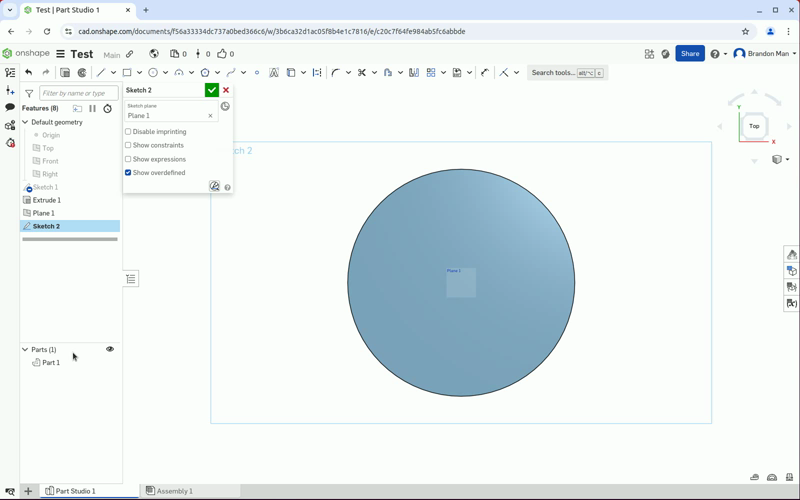
key(y)
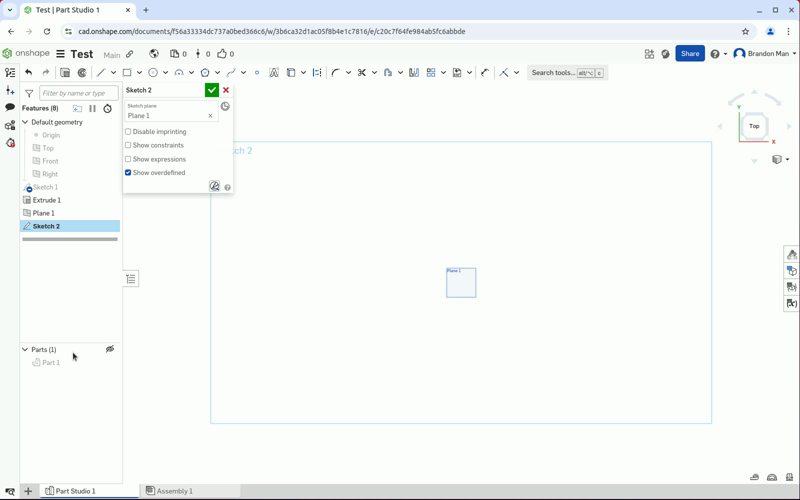
key(c)
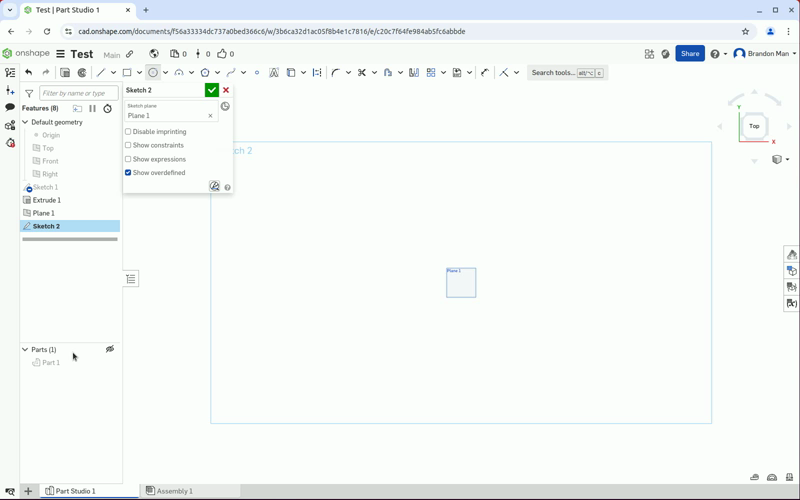
key_down(shift)
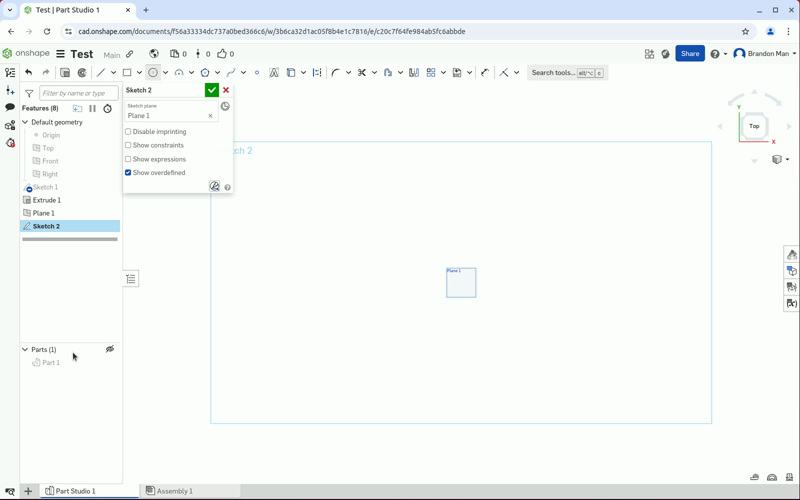
mouse_move(461, 282)
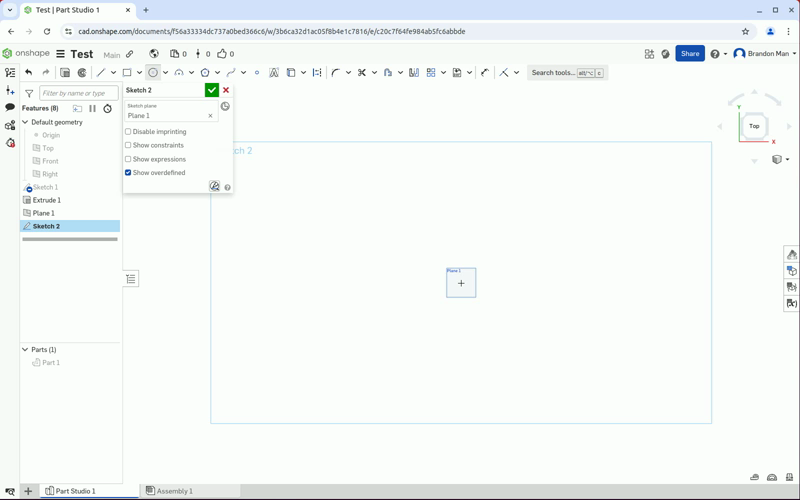
click(461, 282)
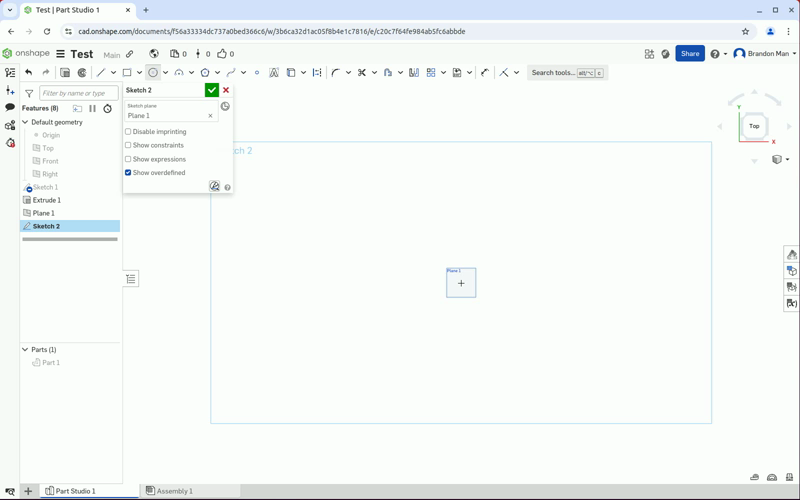
key_up(shift)
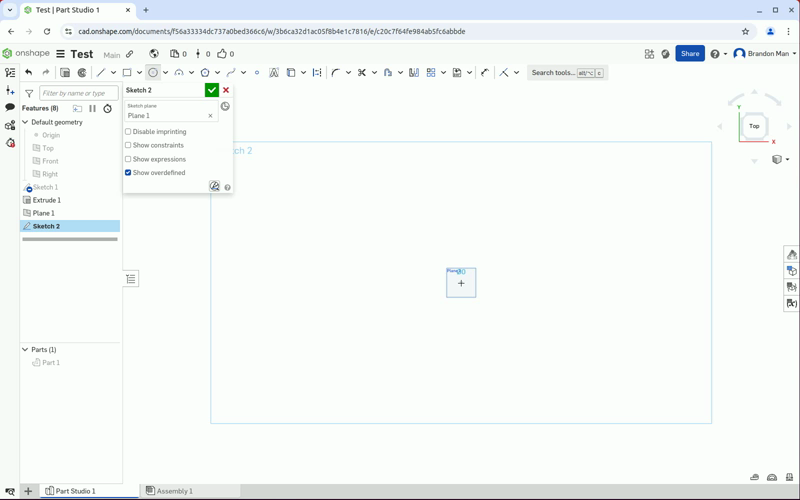
mouse_move(485, 282)
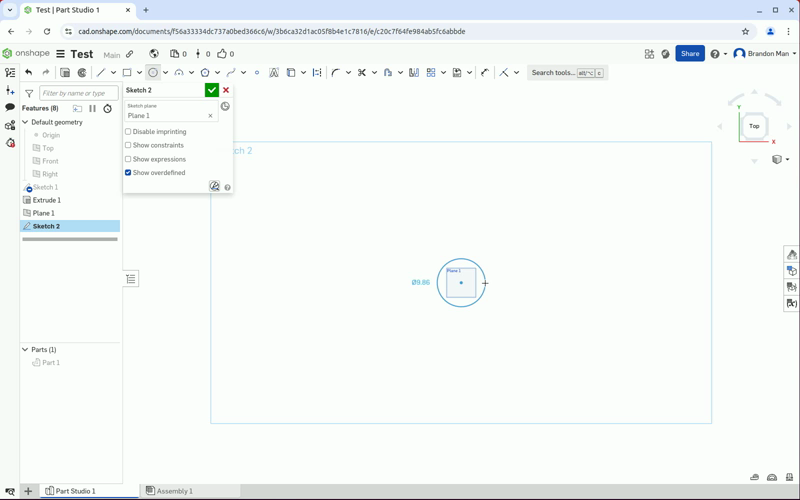
click(485, 282)
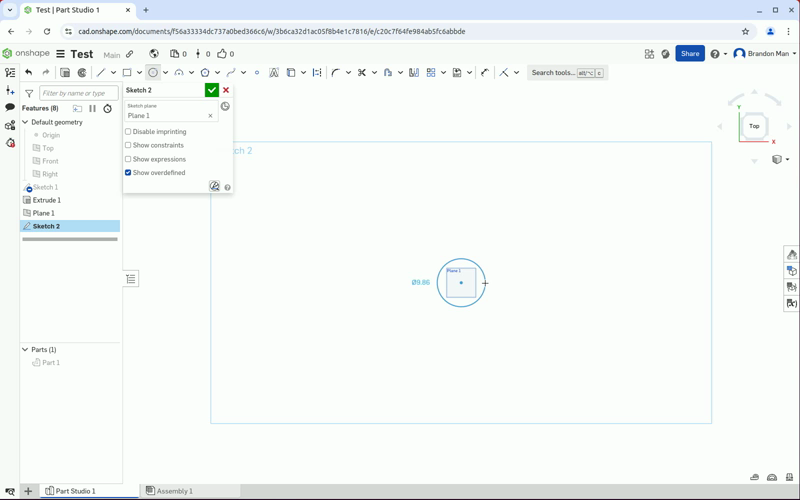
key(esc)
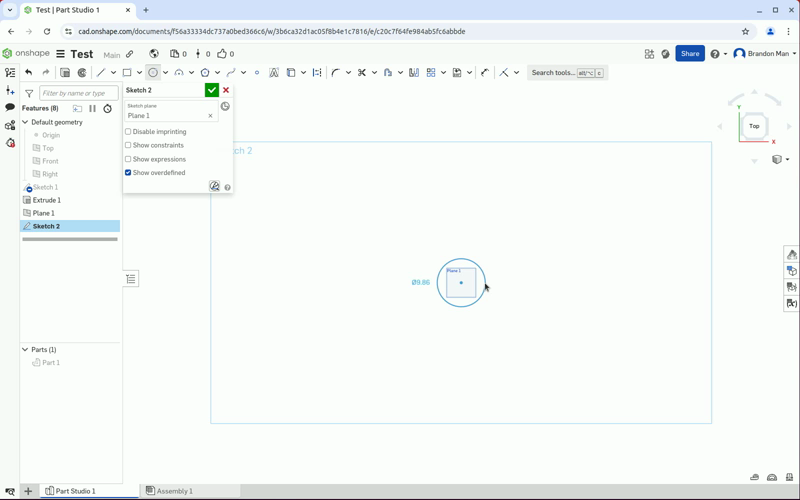
mouse_move(445, 280)
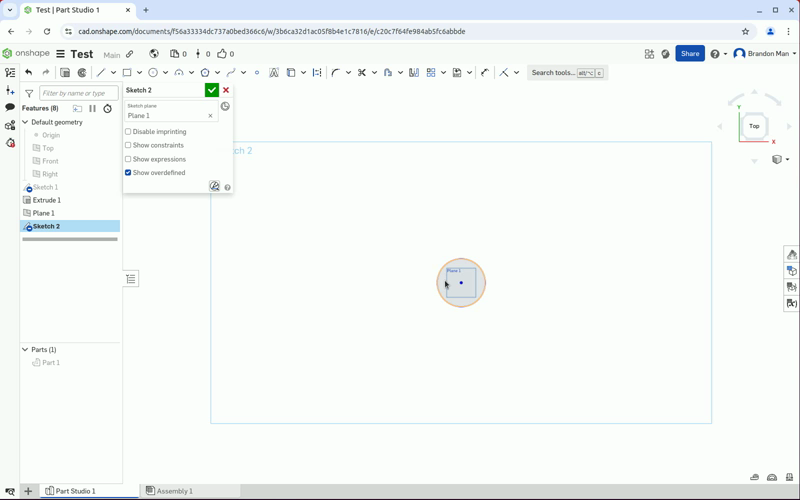
click(445, 280)
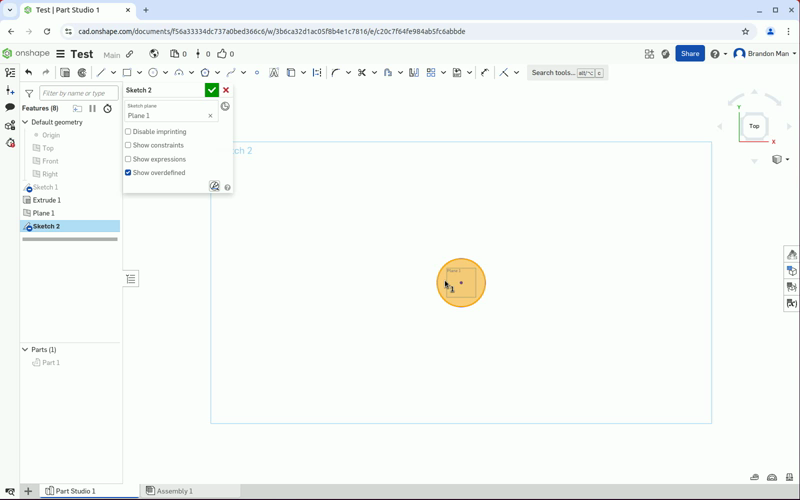
mouse_move(73, 352)
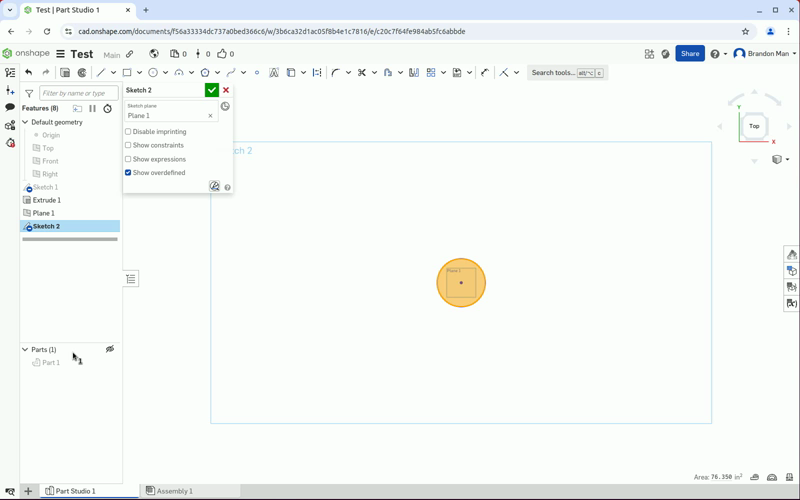
key(shift+y)
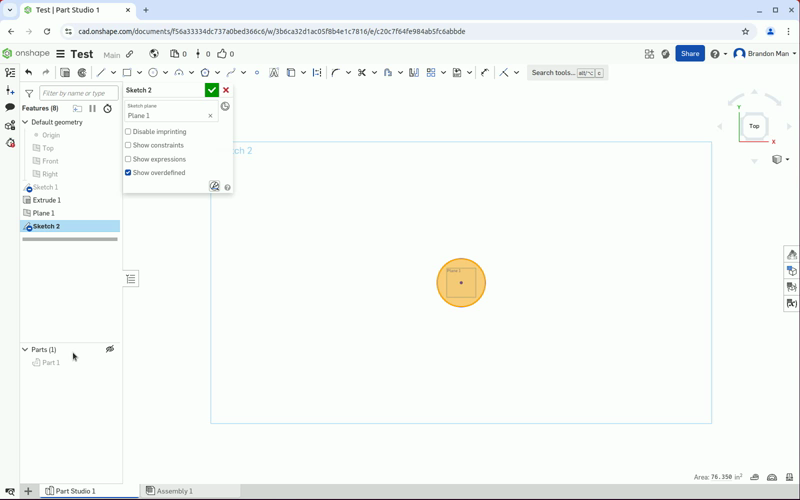
key(shift+e)
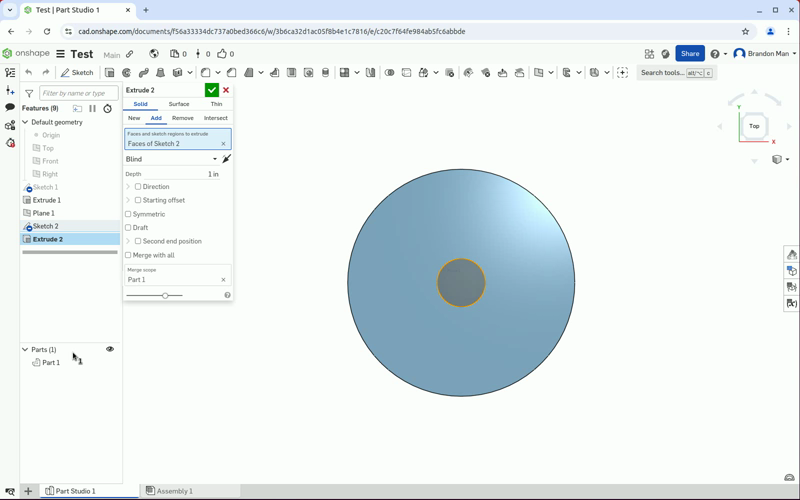
mouse_move(143, 106)
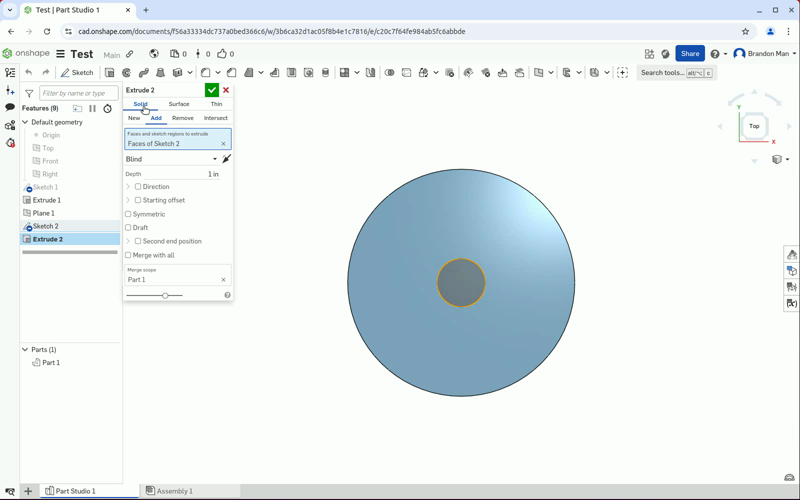
click(143, 106)
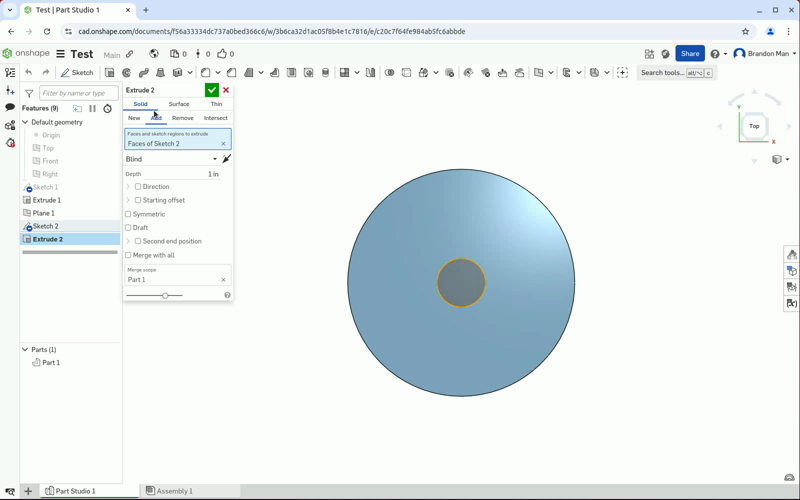
mouse_move(186, 120)
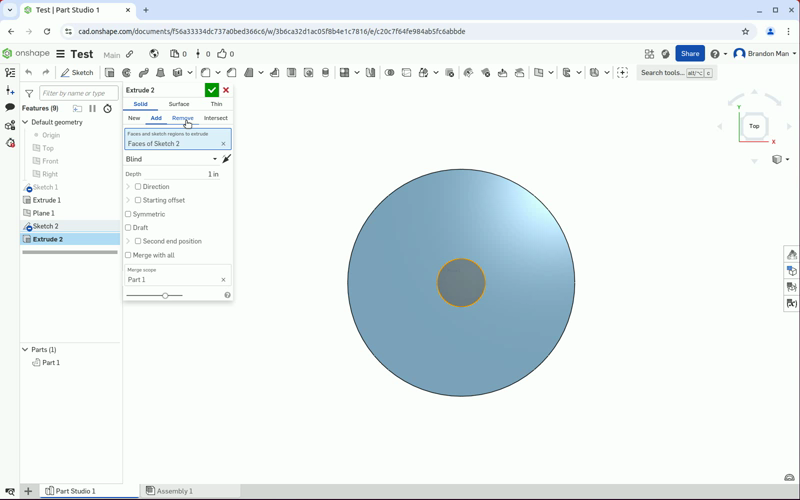
click(186, 120)
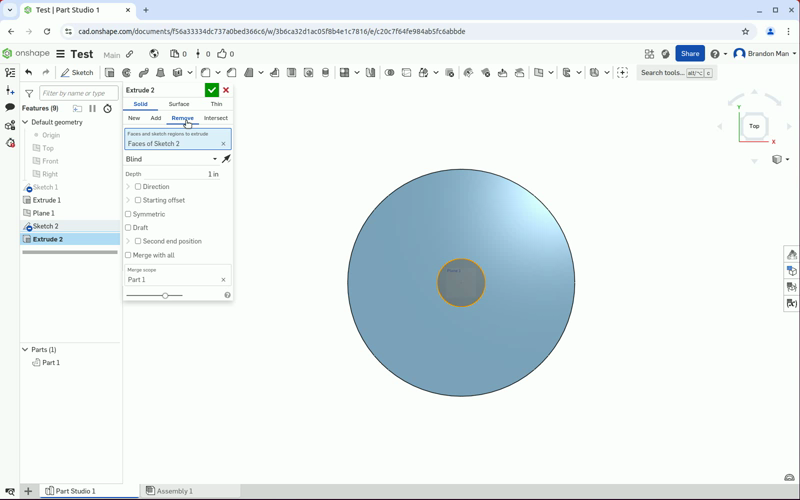
key(tab, 4)
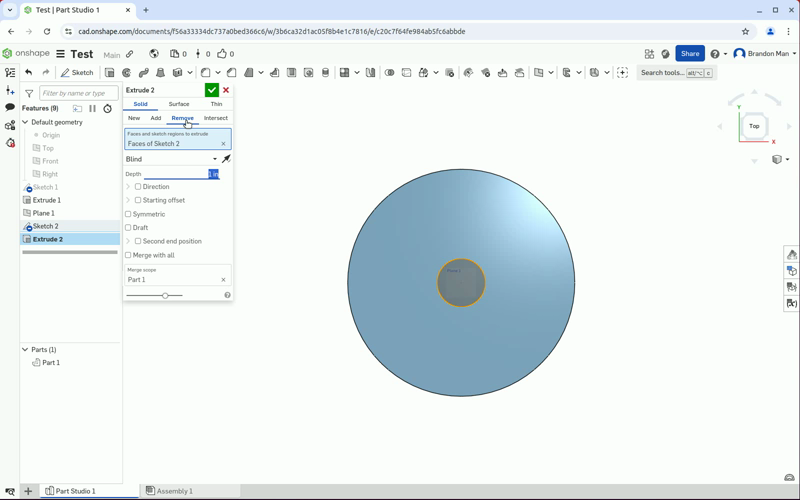
text(6.258)
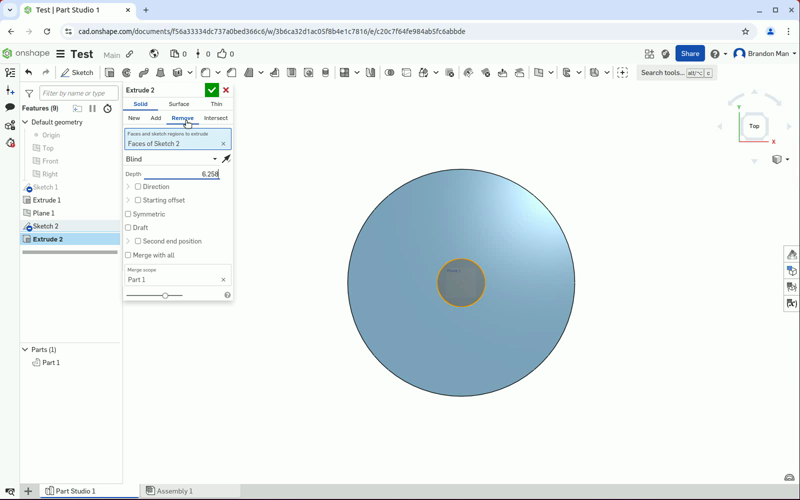
key(tab, 6)
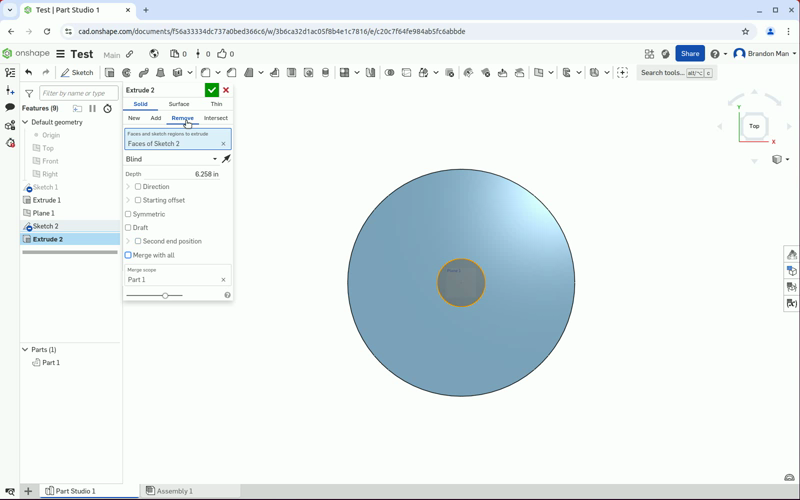
key(space)
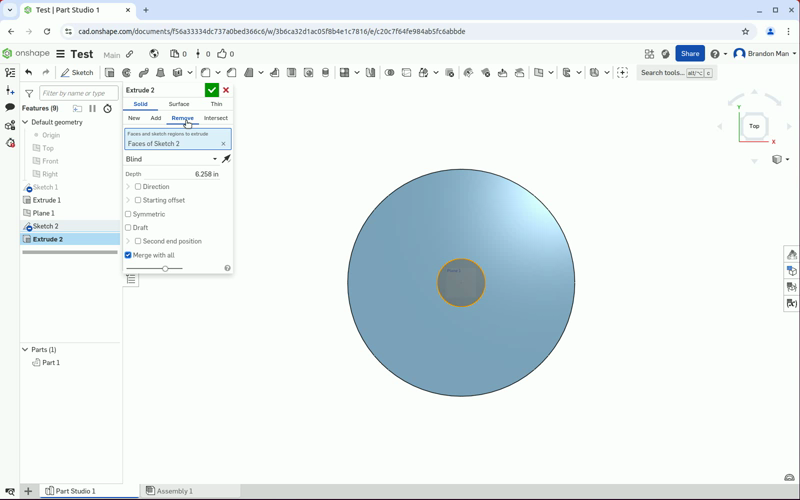
key(enter)
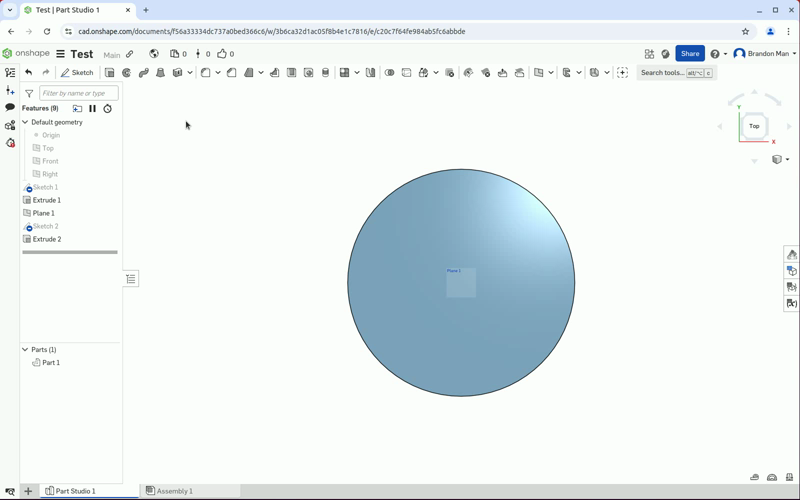
key(shift+h)
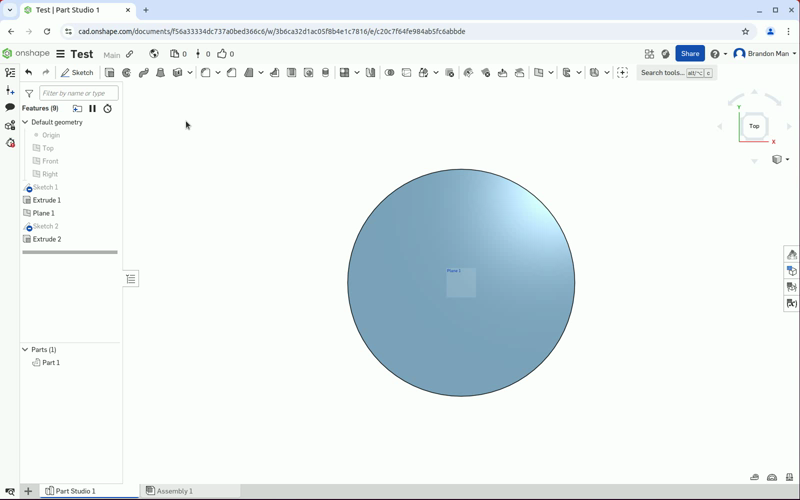
key(shift+h)
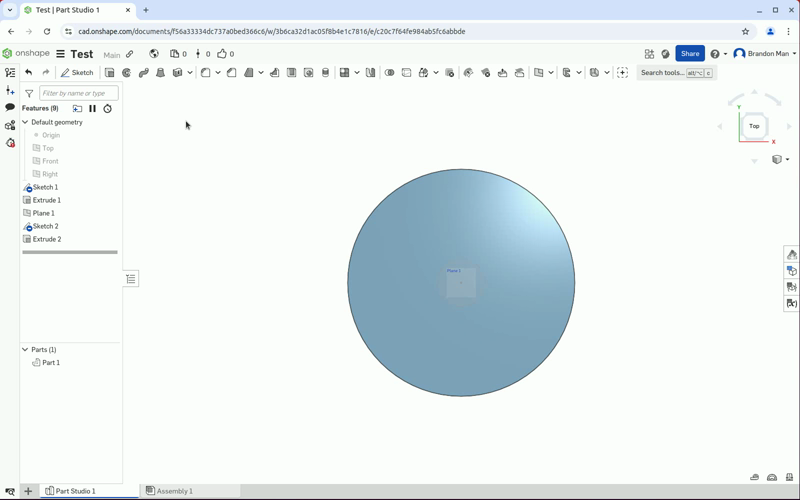
key(shift+7)
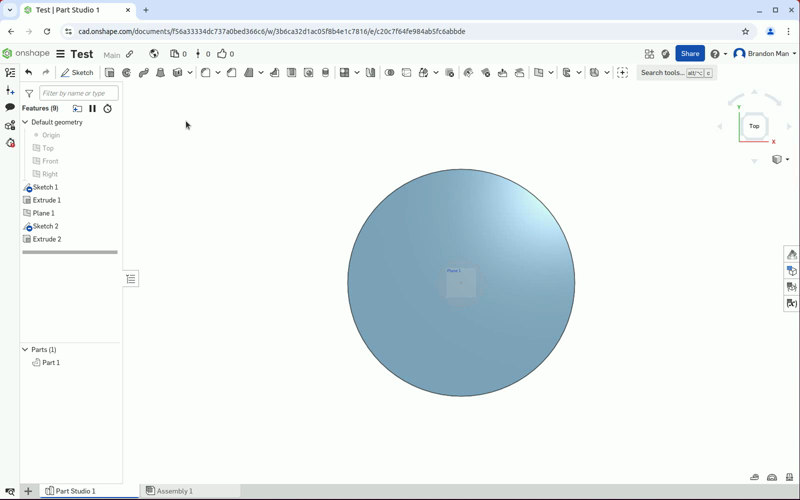
key(up, 3)
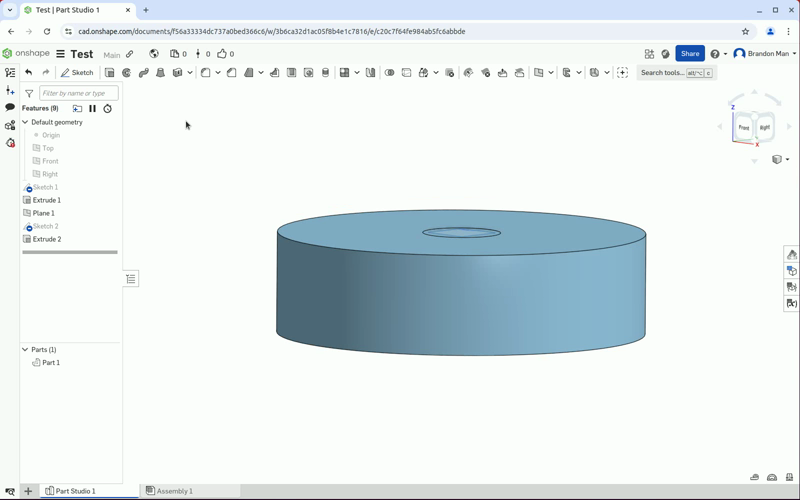
key(left, 3)
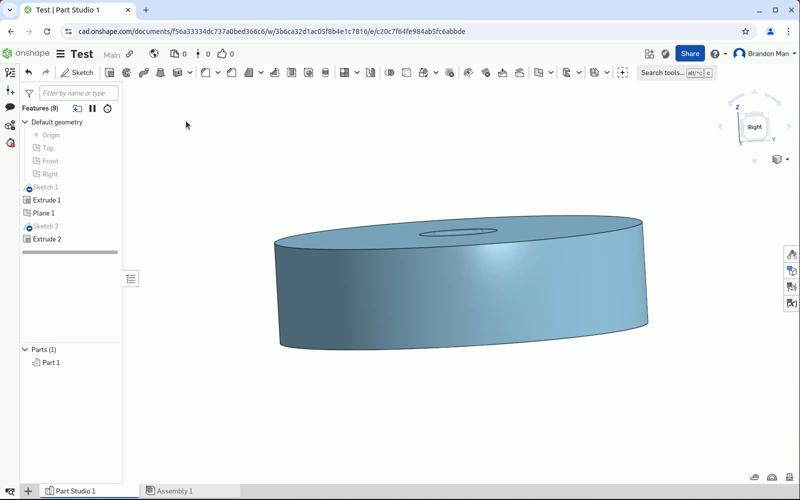
key(right, 3)
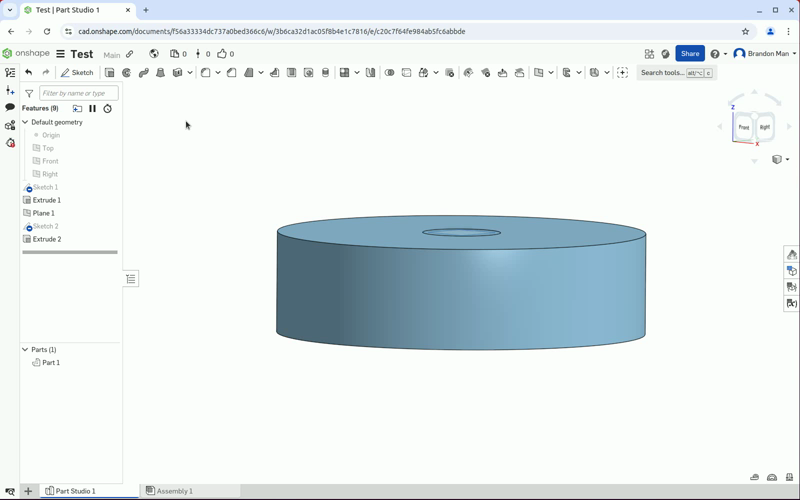
key(down, 3)
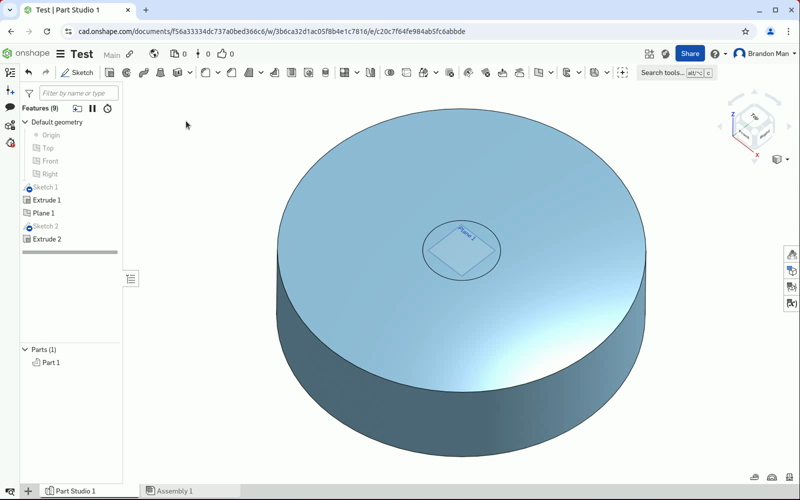
mouse_move(73, 189)
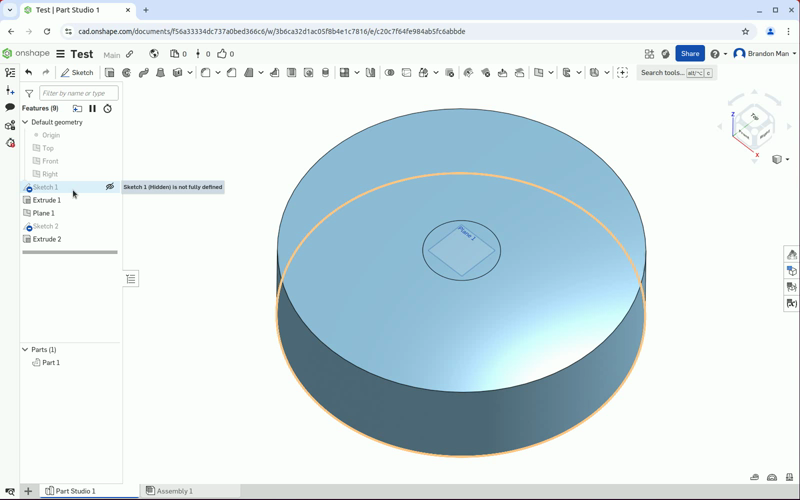
click(73, 189)